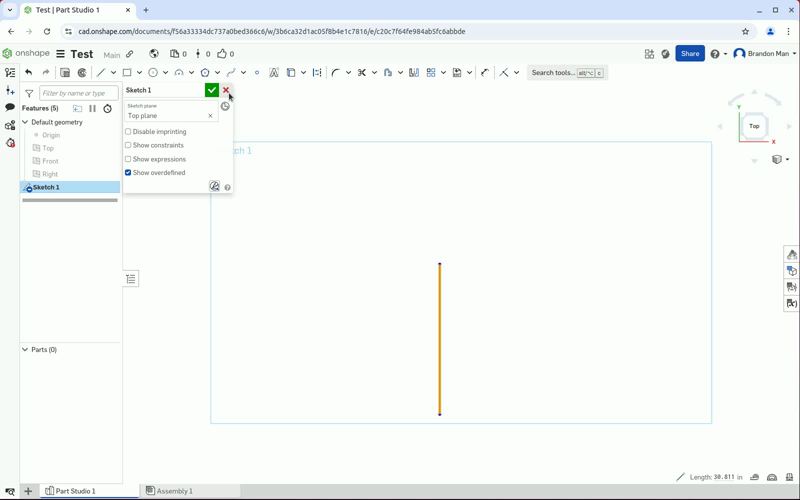
key(shift+h)
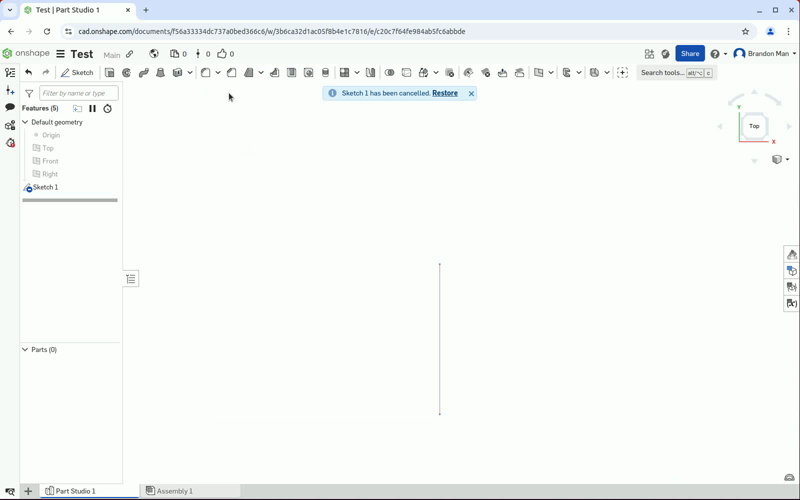
key(shift+s)
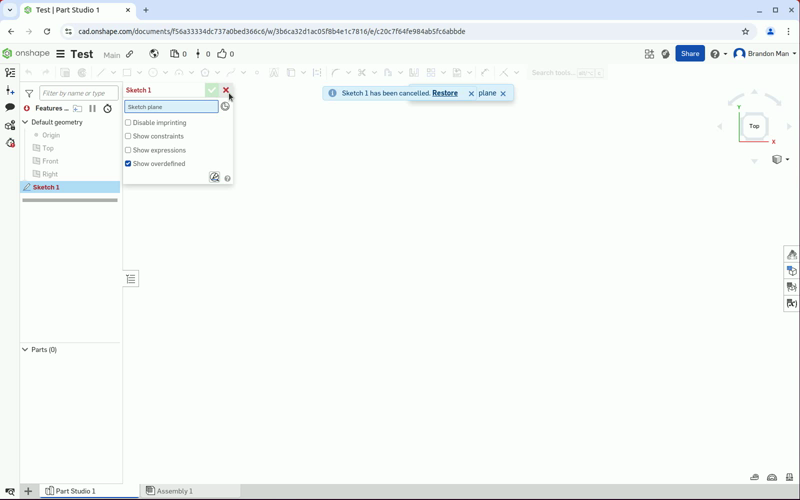
mouse_move(73, 150)
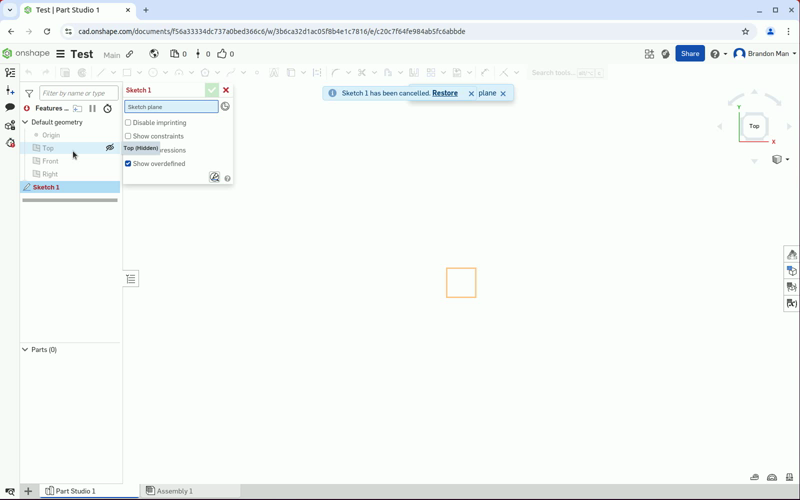
click(73, 150)
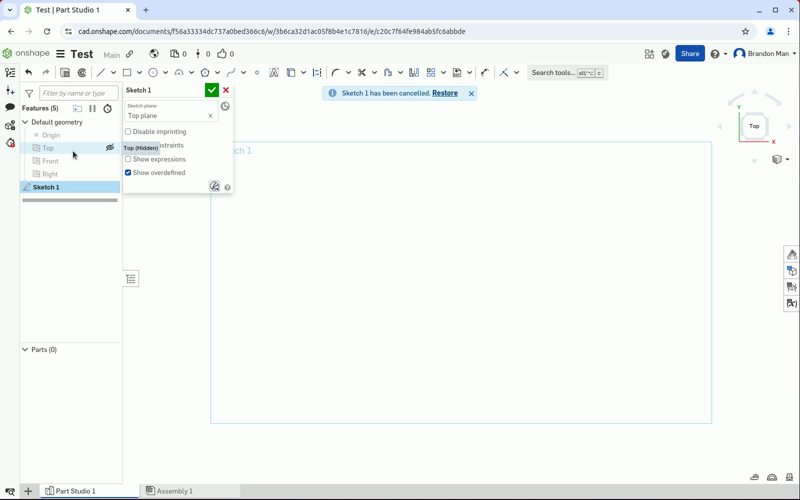
mouse_move(73, 352)
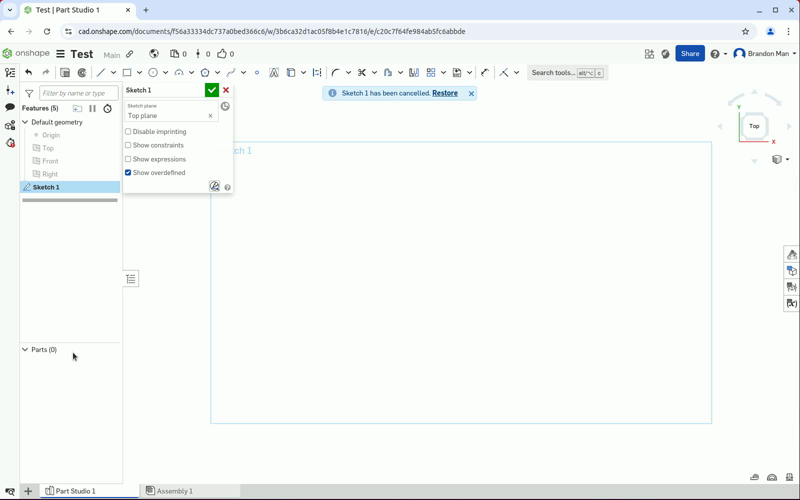
key(y)
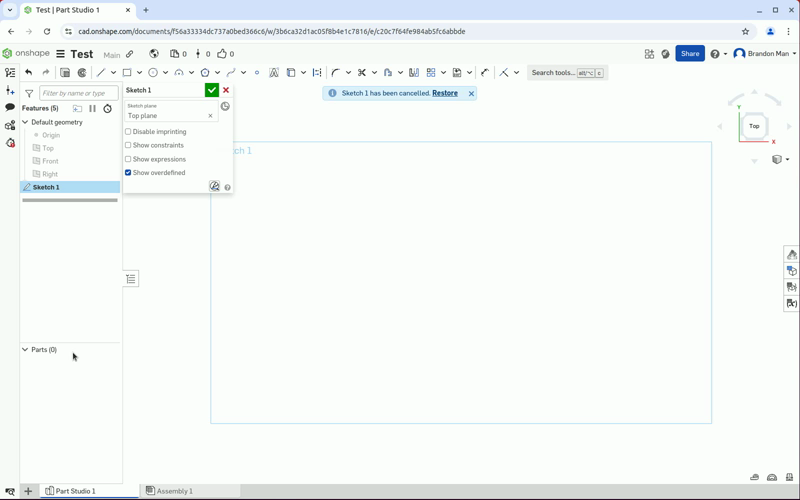
key(c)
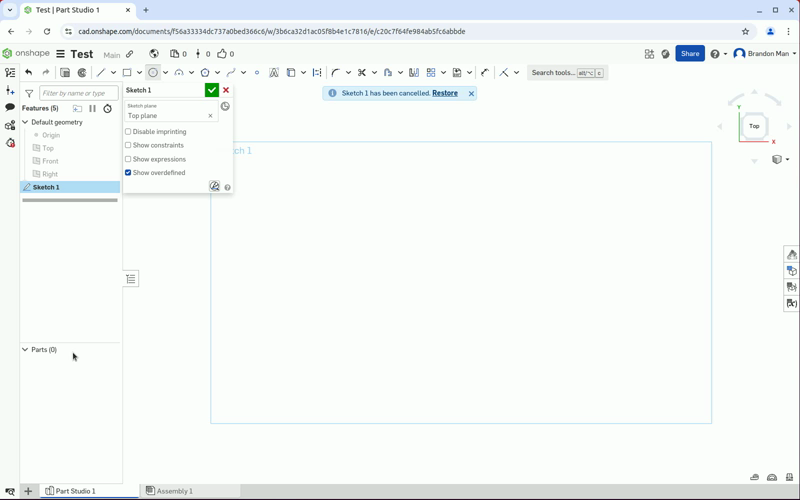
key_down(shift)
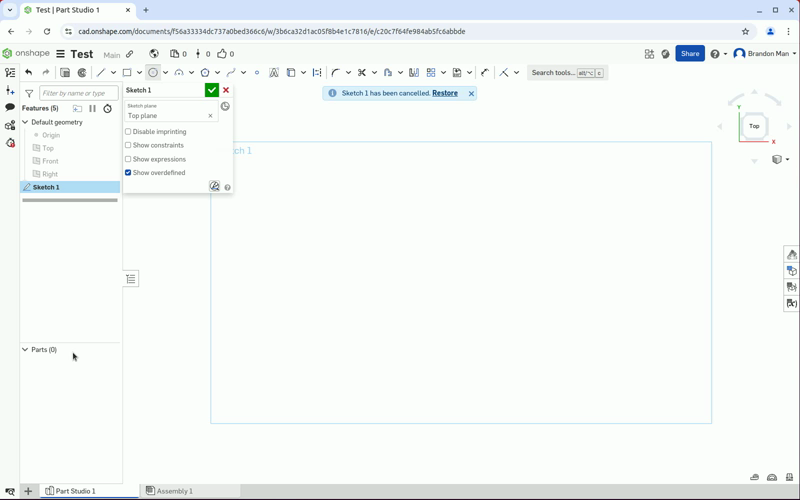
mouse_move(461, 282)
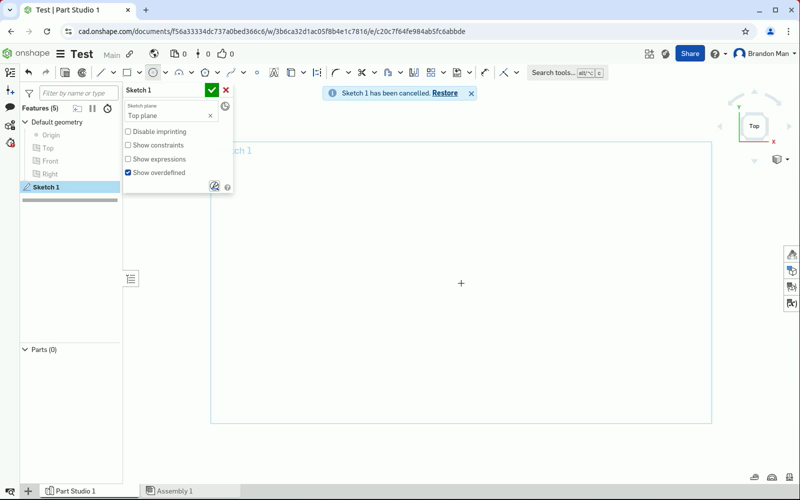
click(461, 282)
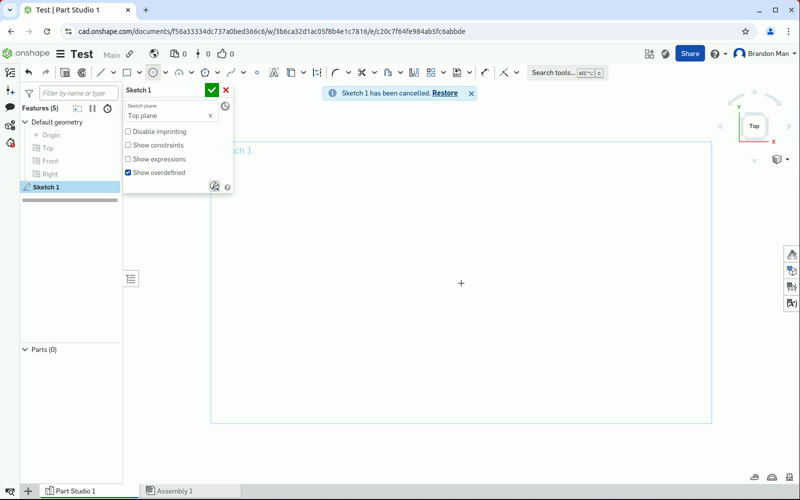
key_up(shift)
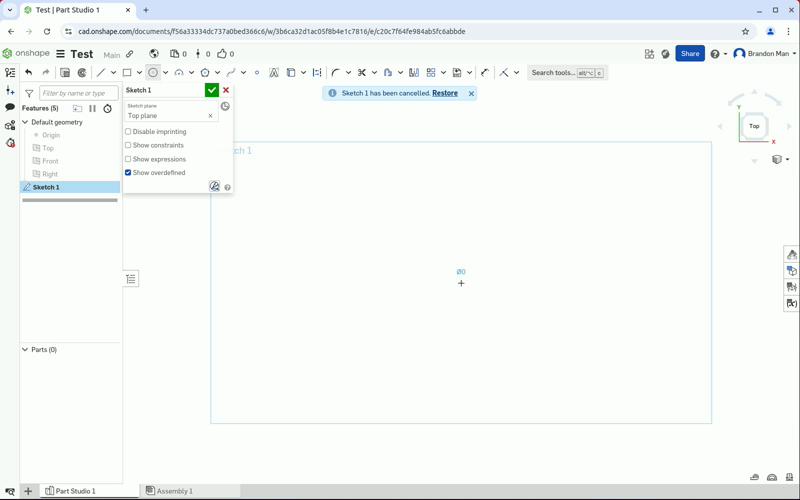
mouse_move(574, 282)
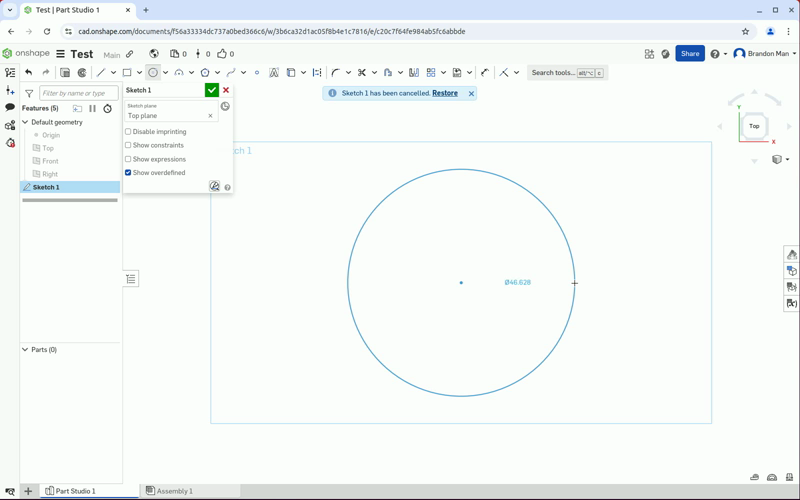
click(574, 282)
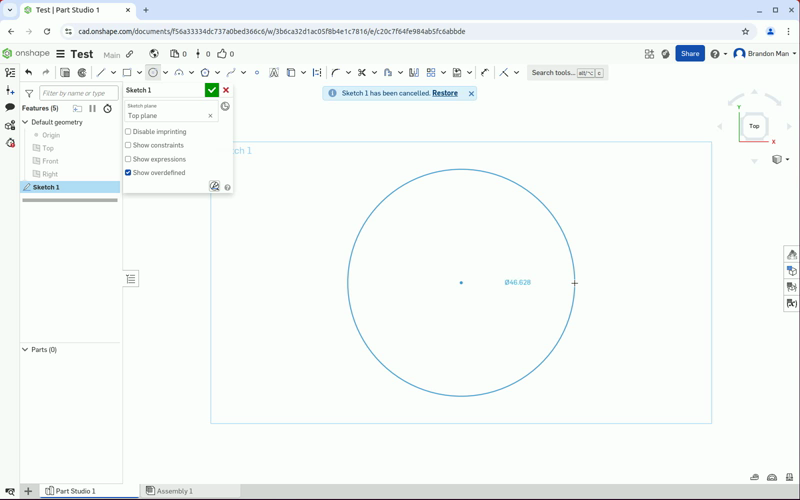
key(esc)
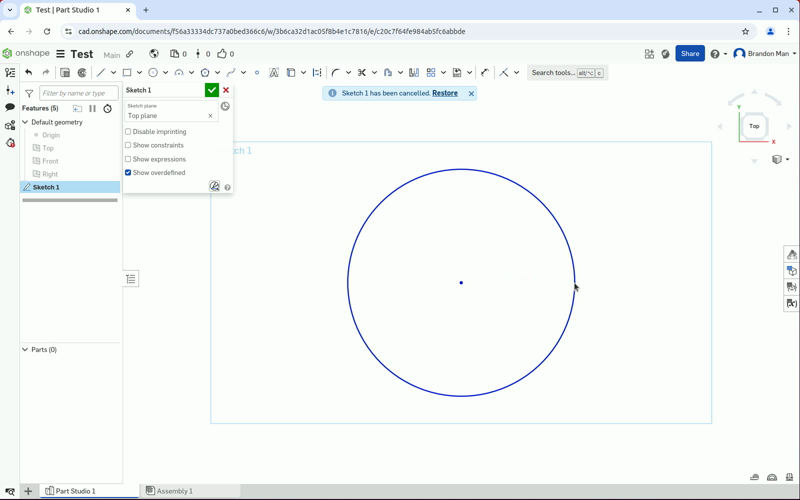
mouse_move(492, 235)
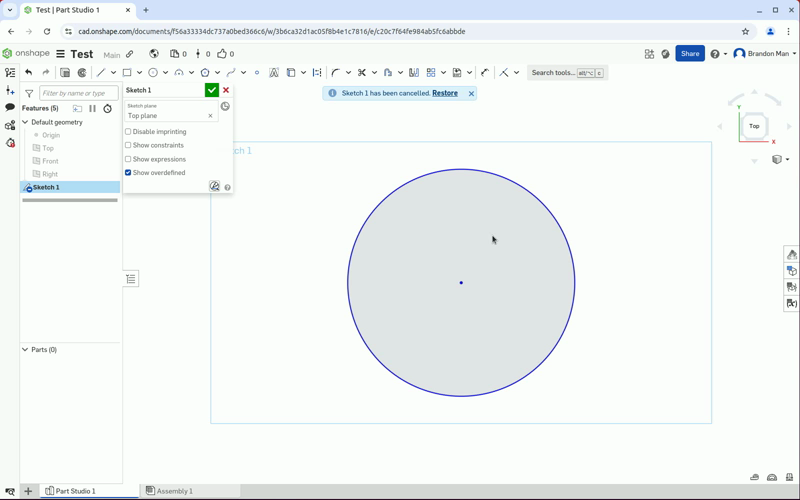
click(492, 235)
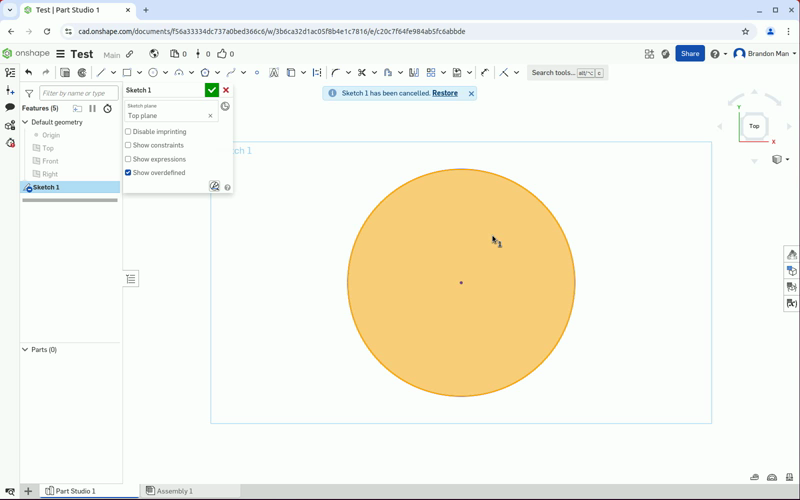
mouse_move(73, 352)
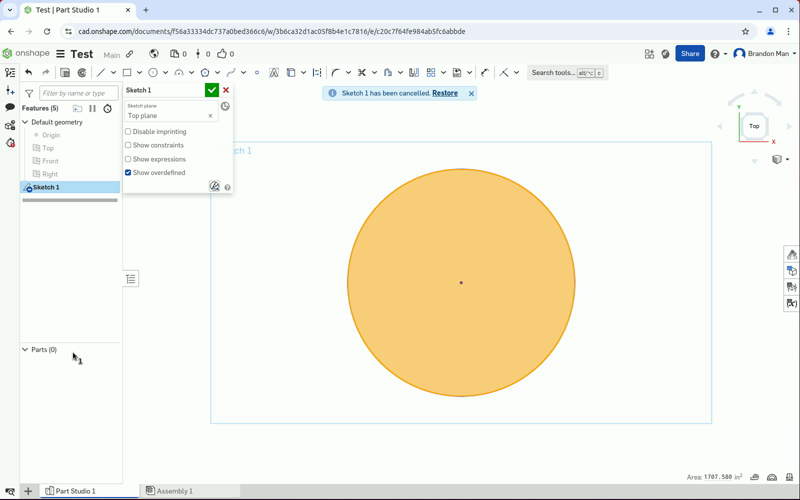
key(shift+y)
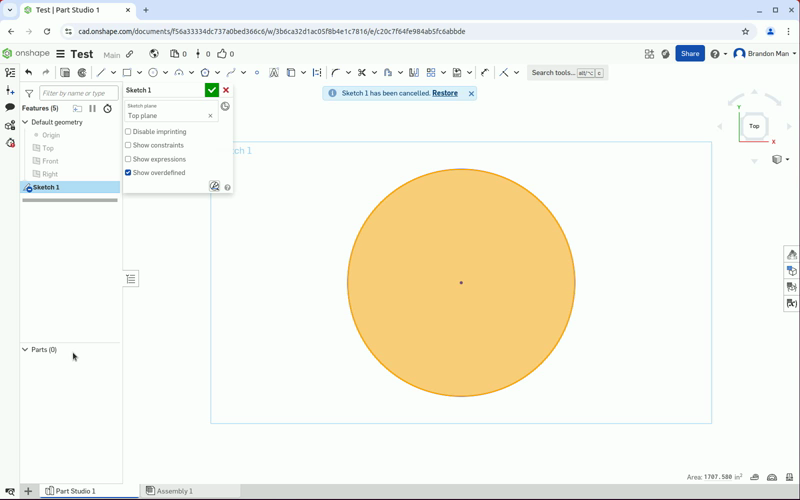
key(shift+e)
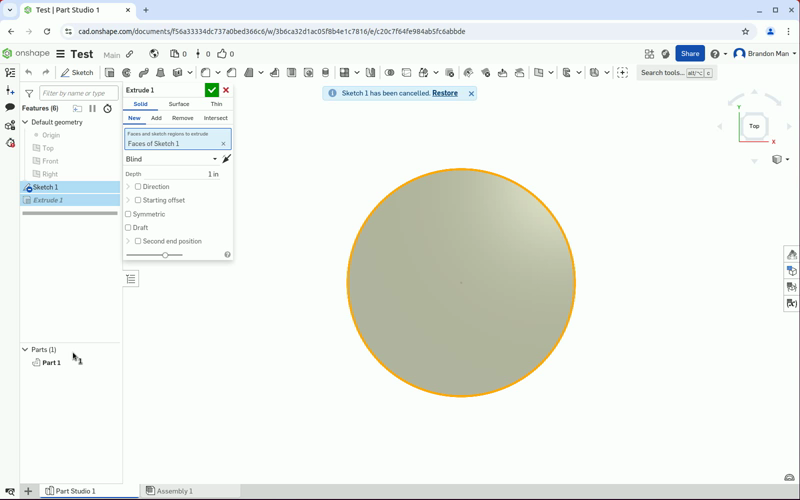
mouse_move(143, 106)
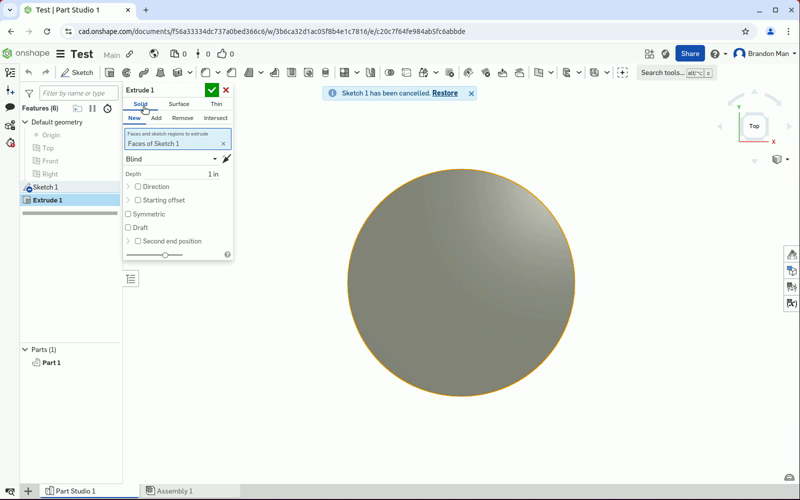
click(143, 106)
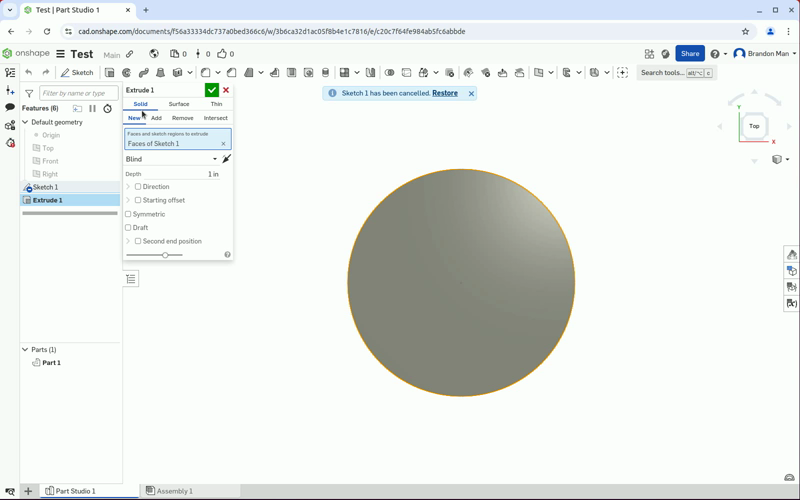
mouse_move(137, 120)
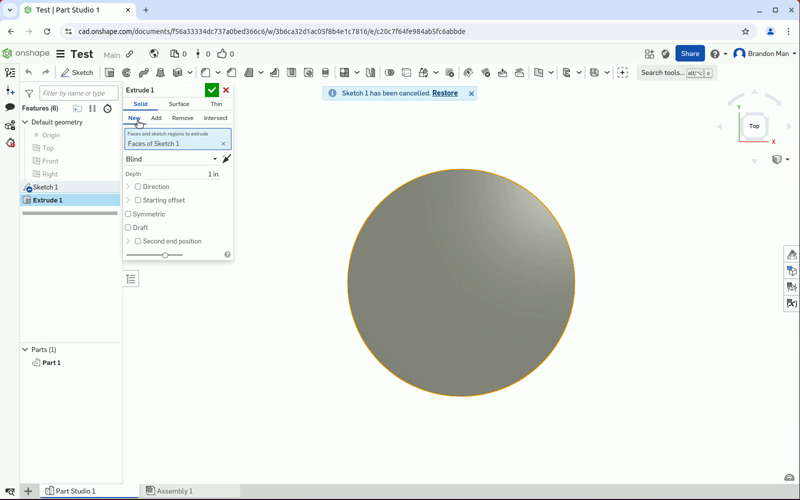
click(137, 120)
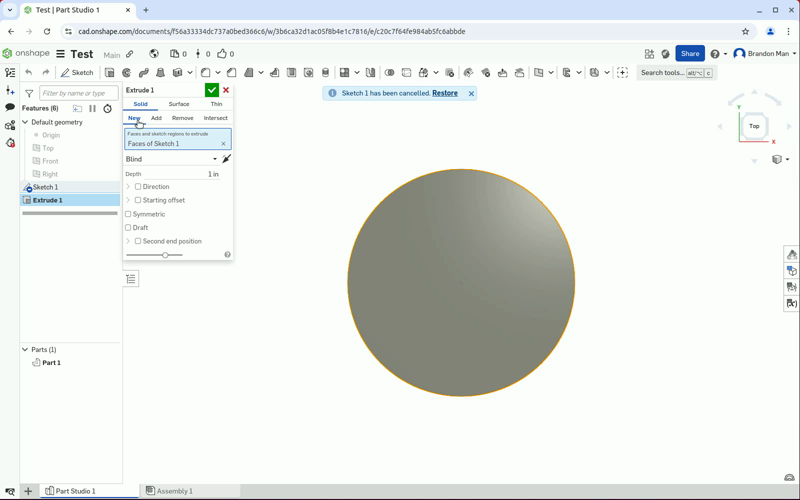
key(tab, 4)
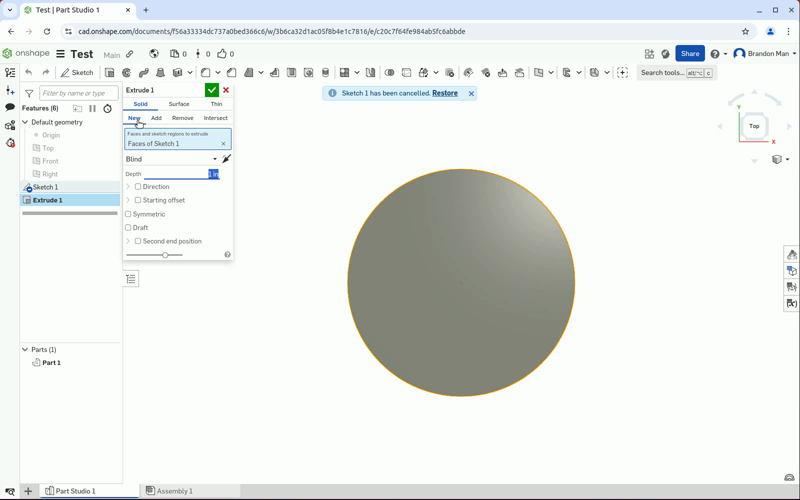
text(10.832)
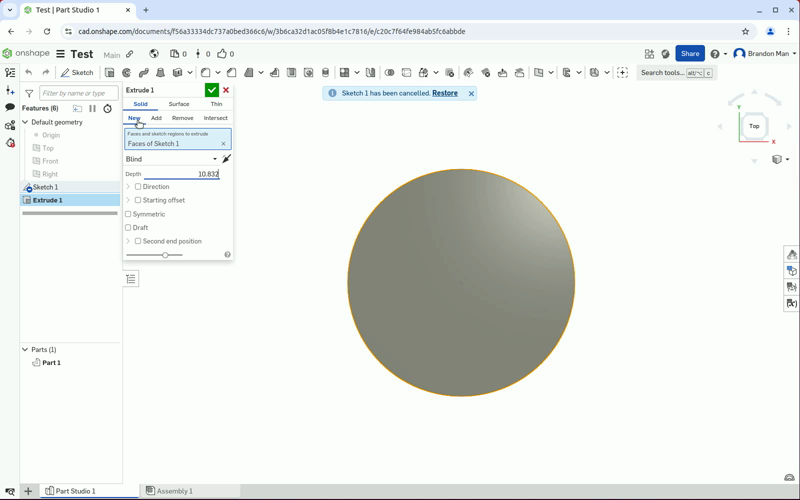
key(enter)
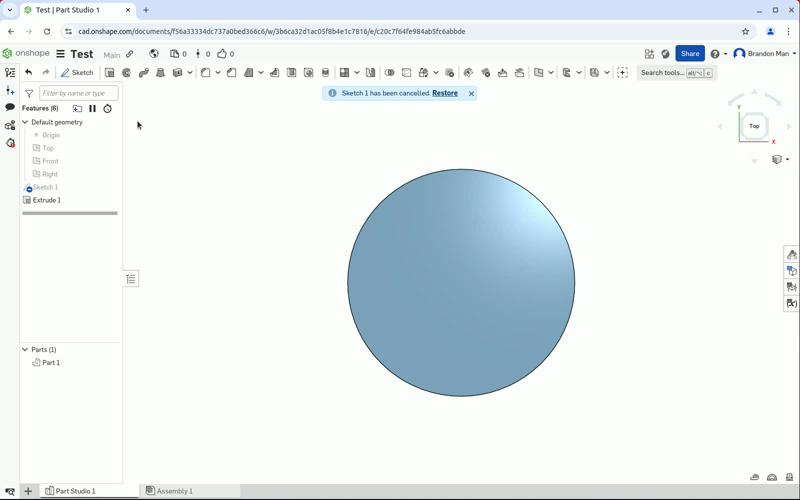
key(shift+h)
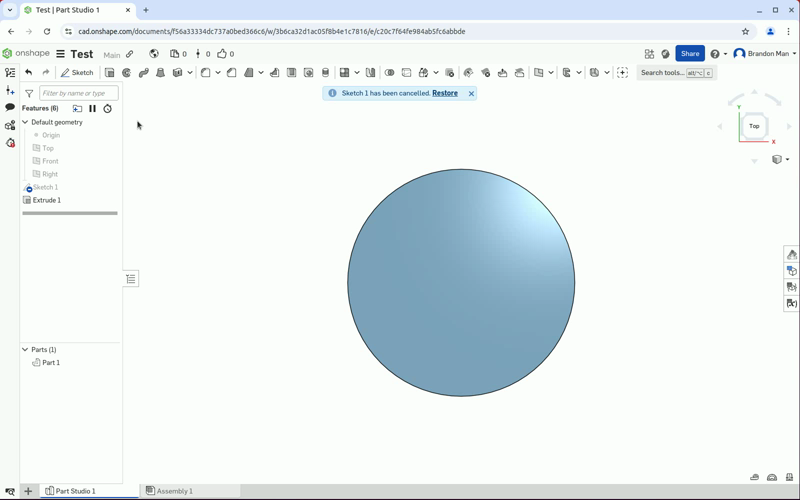
key(shift+h)
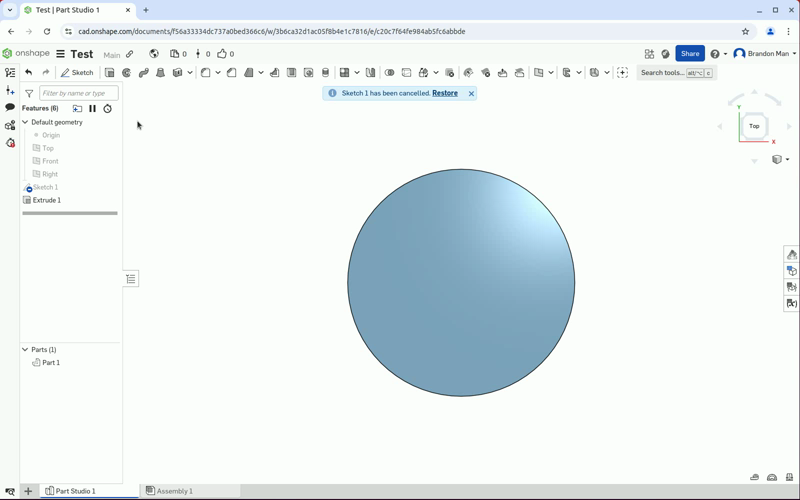
mouse_move(73, 189)
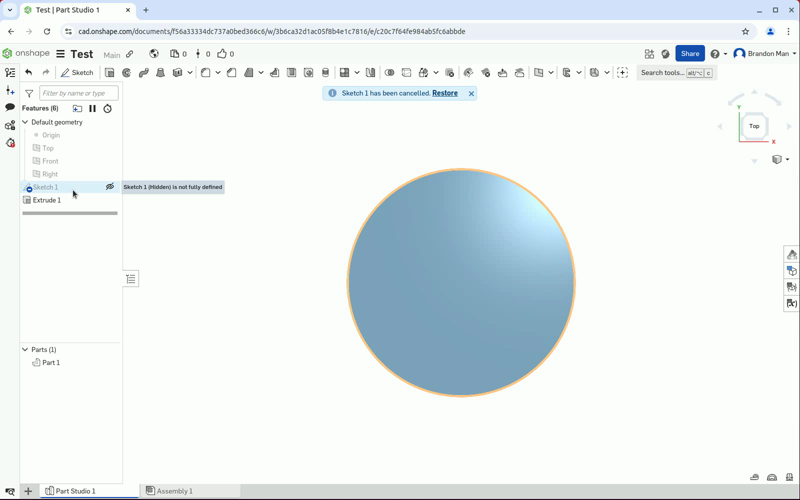
click(73, 189)
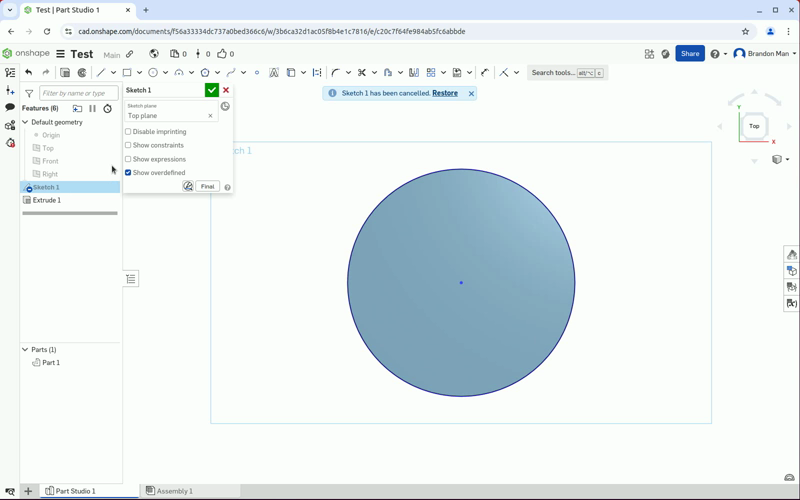
mouse_move(229, 92)
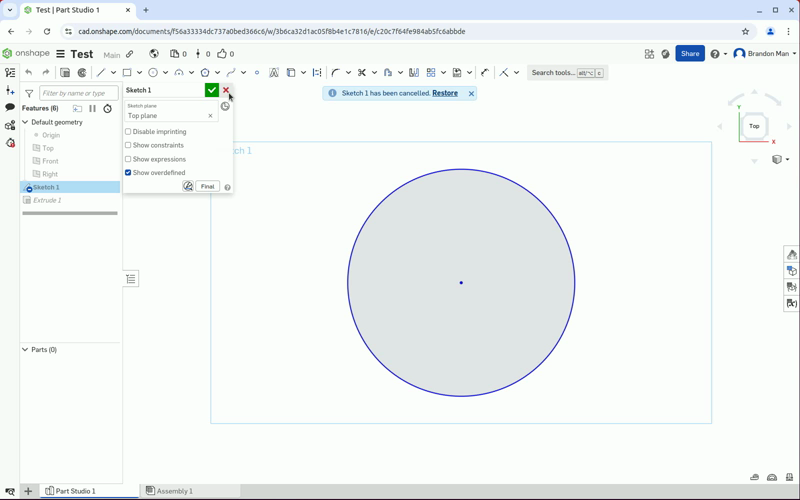
click(229, 92)
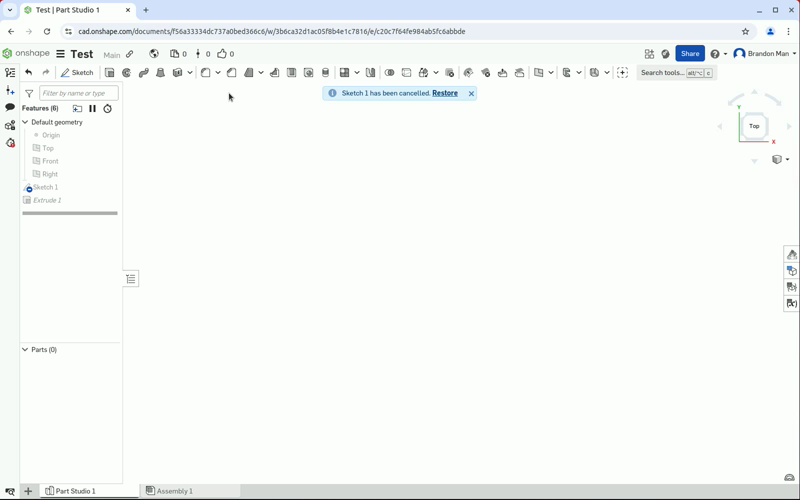
mouse_move(541, 75)
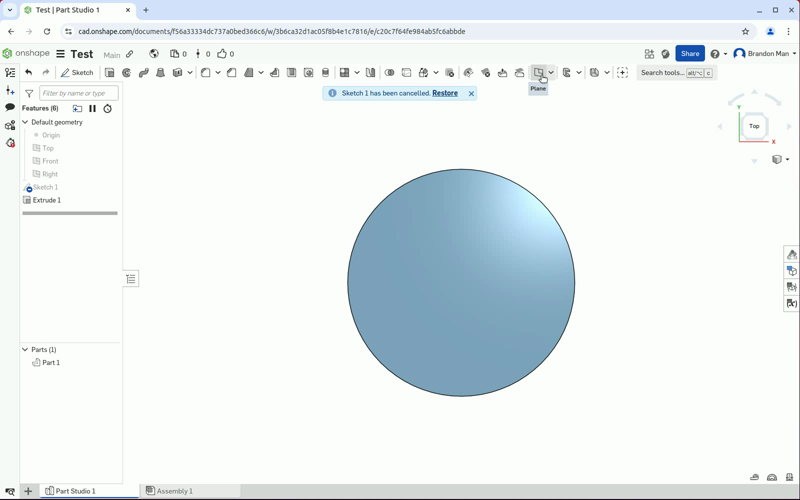
click(541, 75)
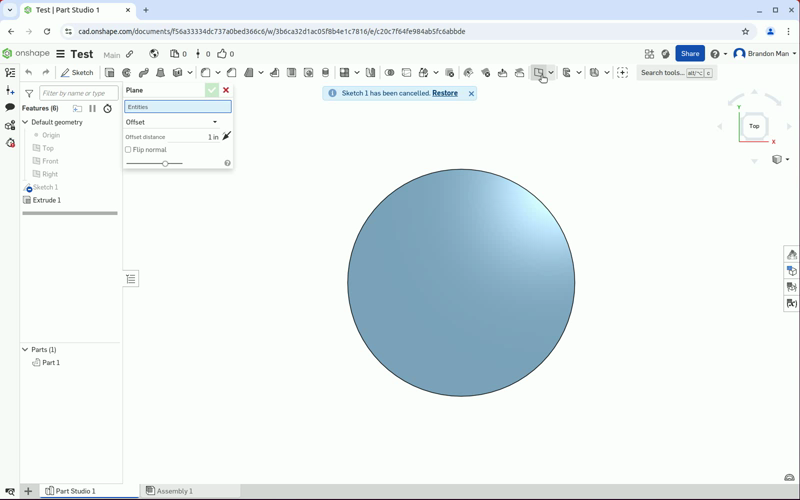
mouse_move(73, 150)
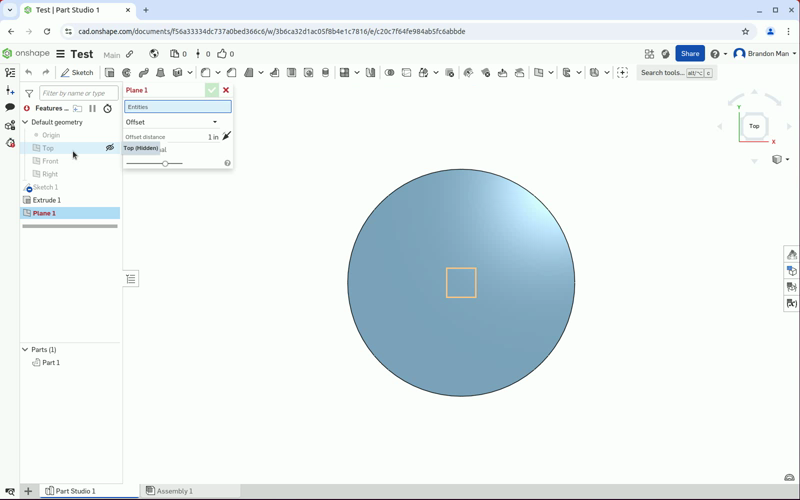
click(73, 150)
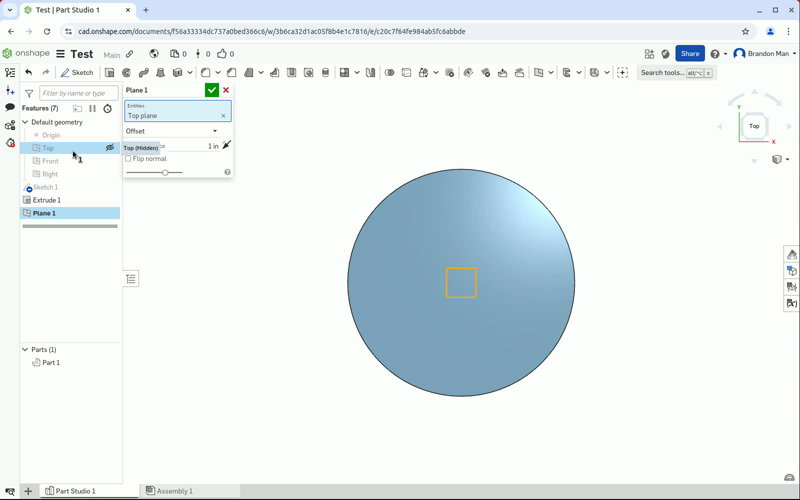
key(tab, 2)
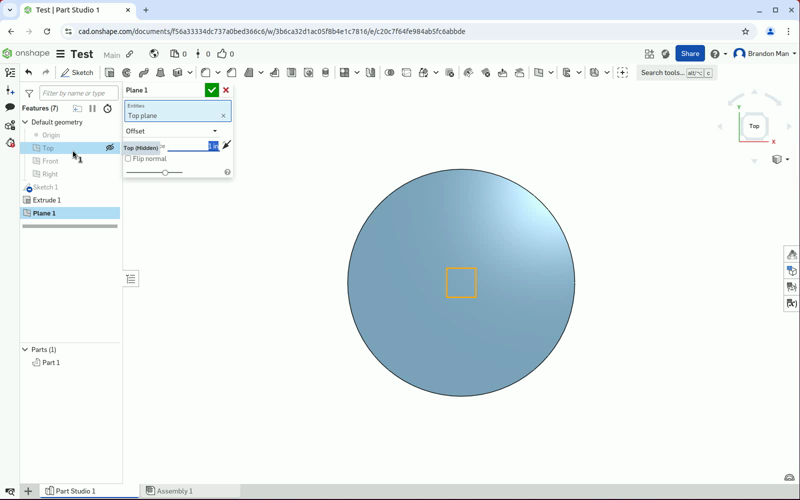
text(10.845)
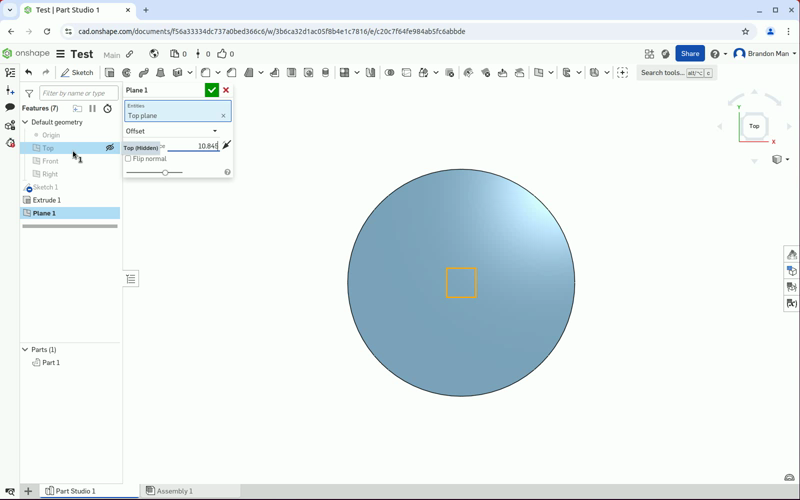
key(enter, 2)
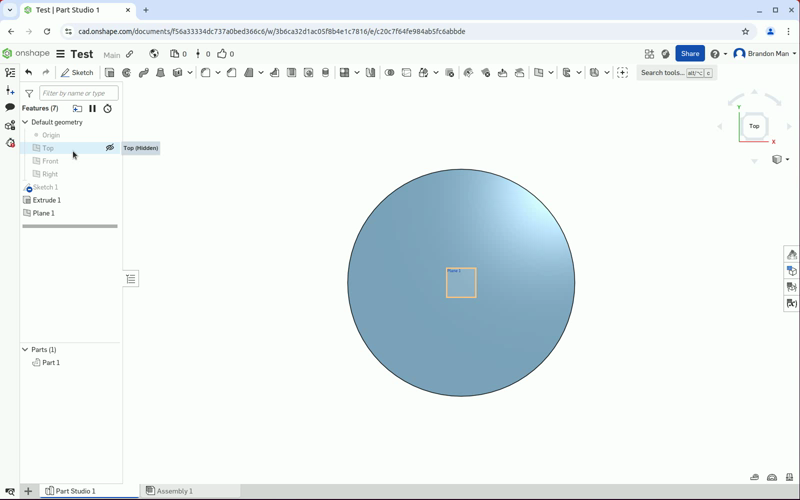
key(shift+s)
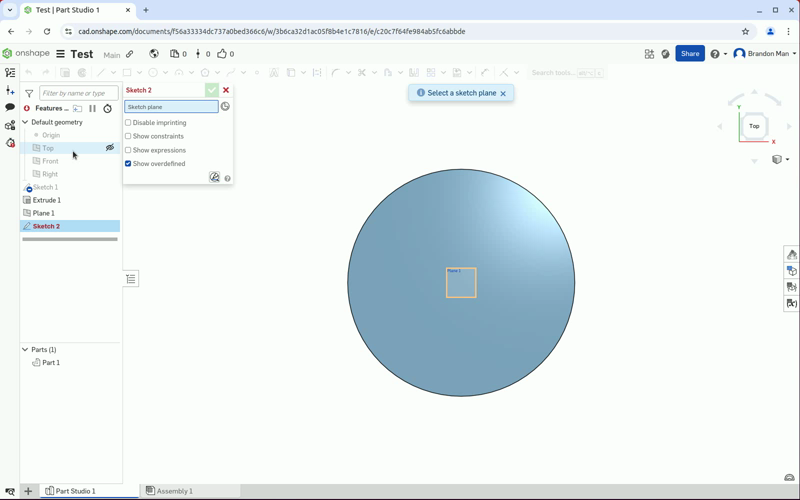
mouse_move(73, 215)
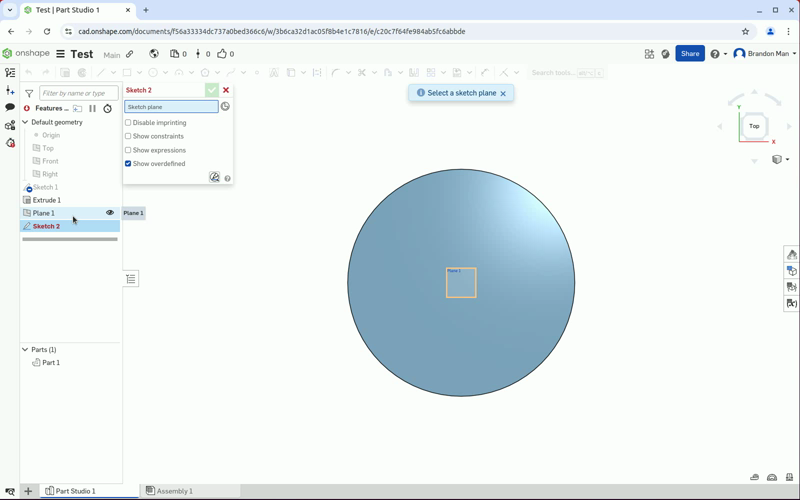
click(73, 215)
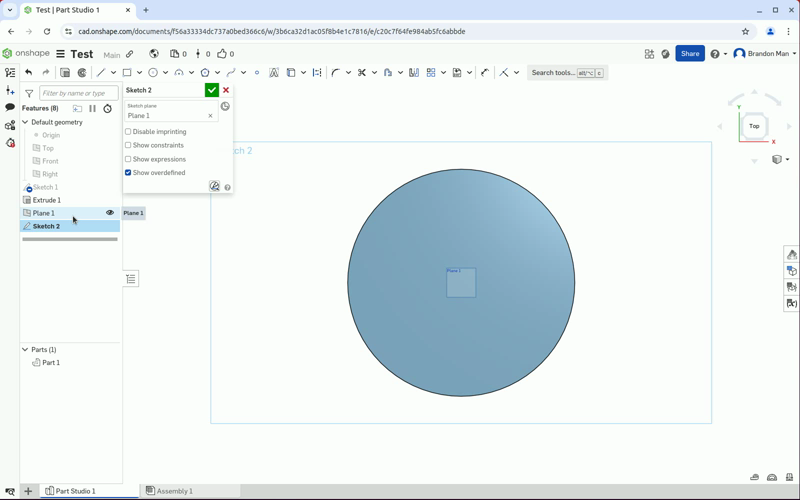
mouse_move(73, 352)
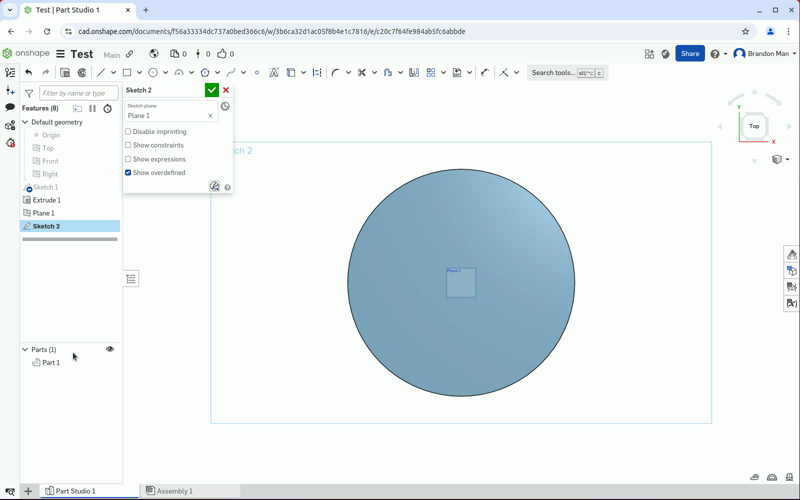
key(y)
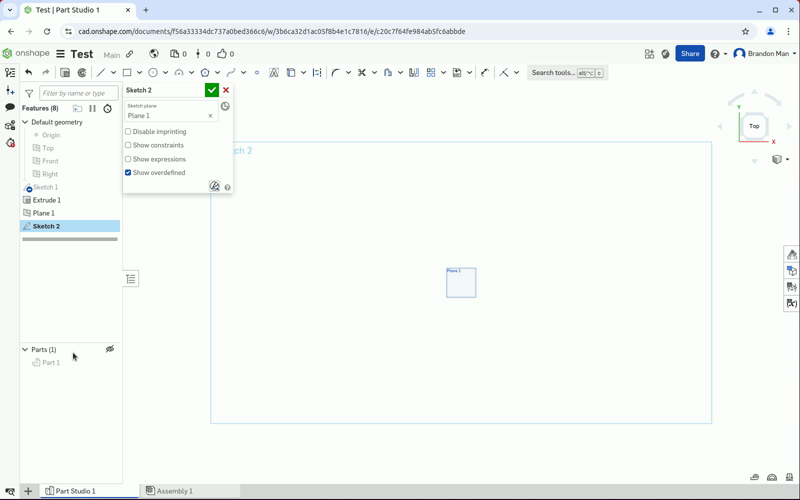
key(c)
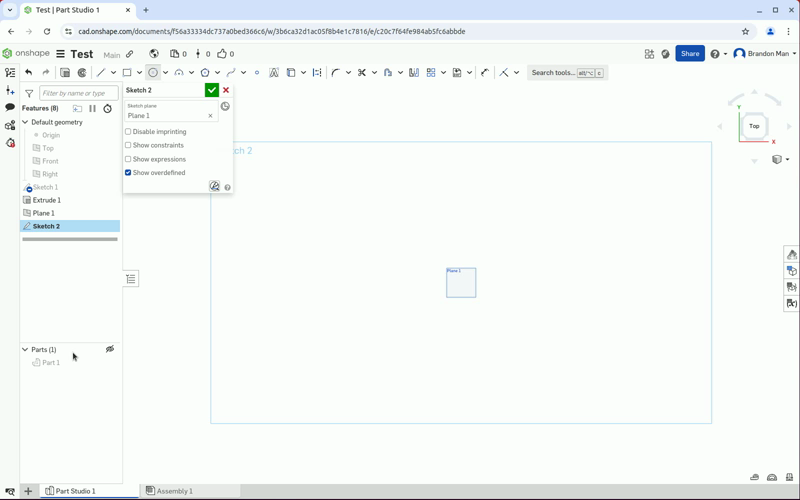
key_down(shift)
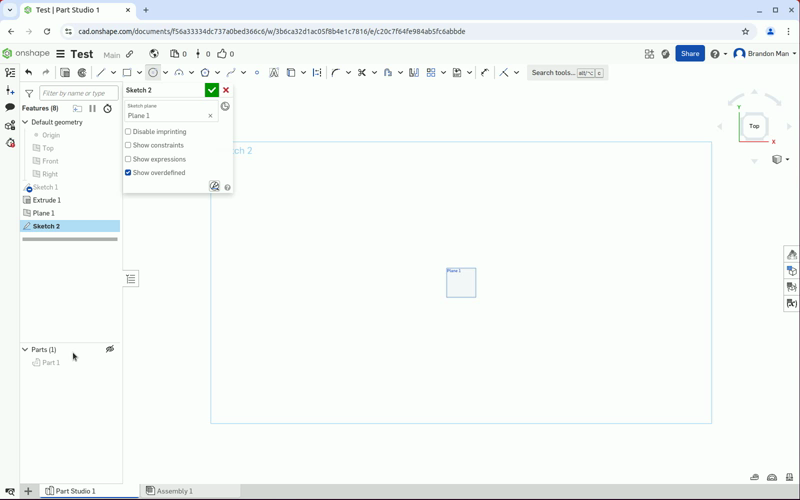
mouse_move(460, 282)
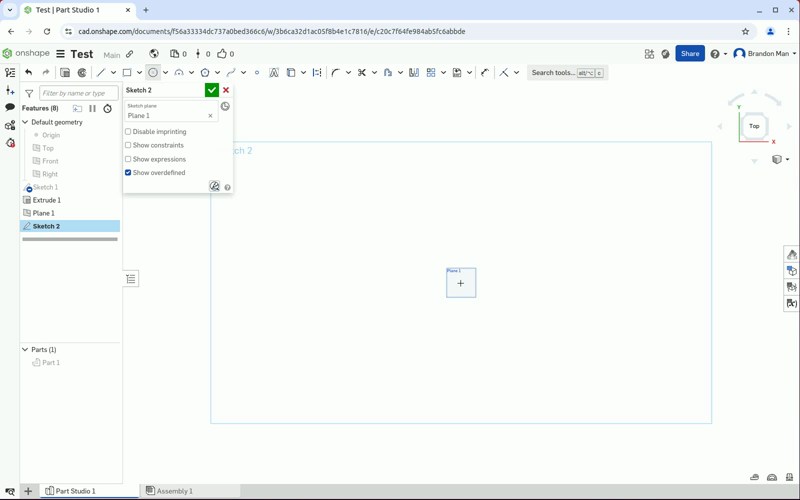
click(460, 282)
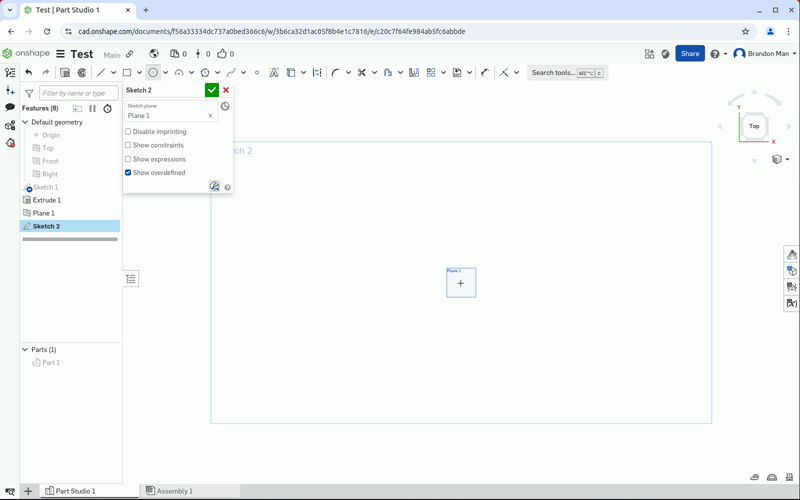
key_up(shift)
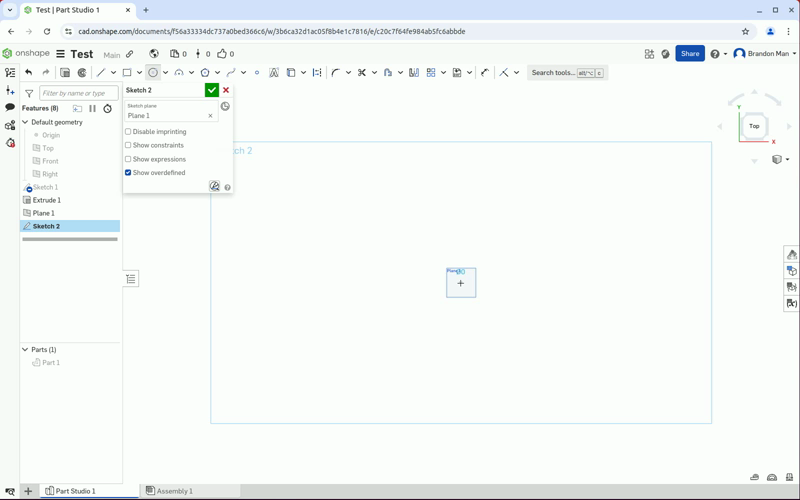
mouse_move(567, 282)
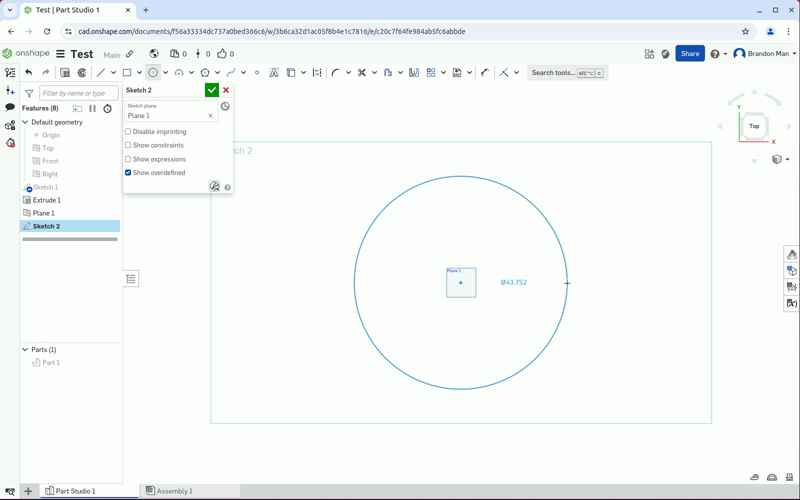
click(567, 282)
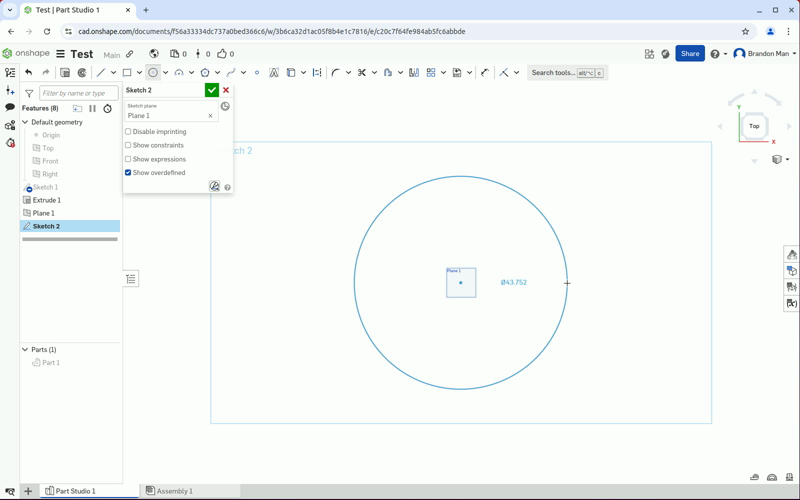
key(esc)
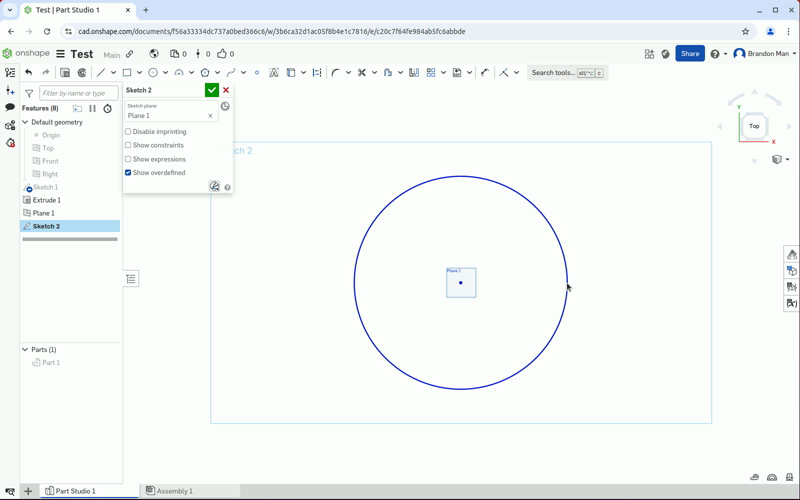
mouse_move(473, 237)
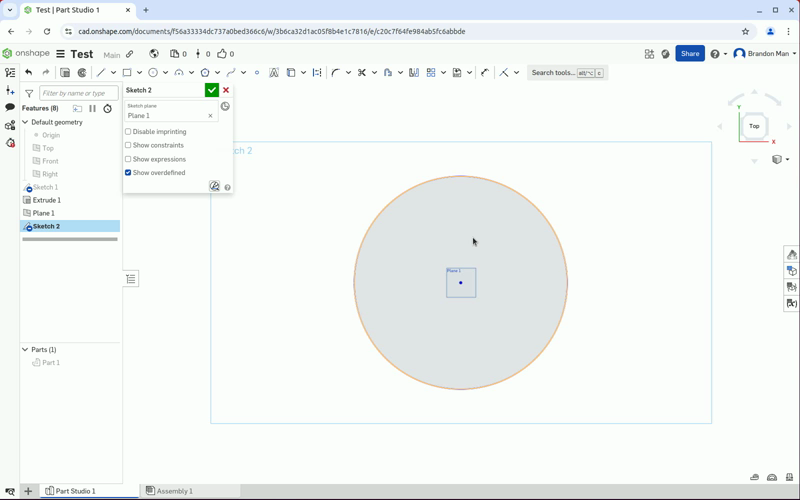
click(473, 237)
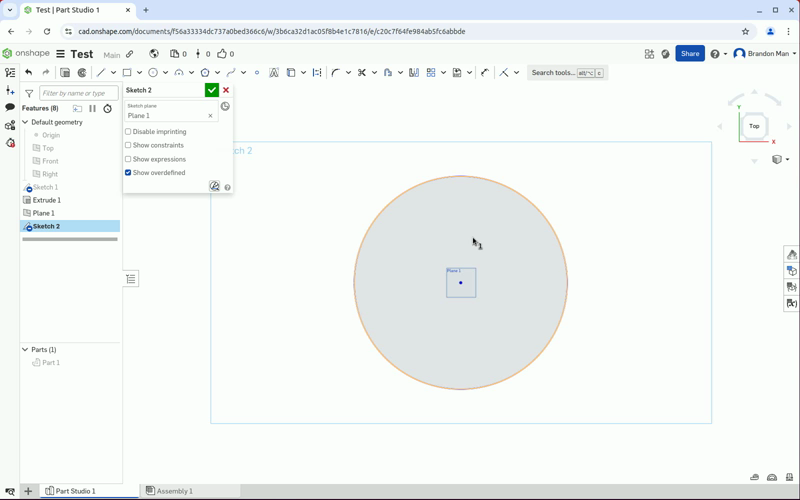
mouse_move(73, 352)
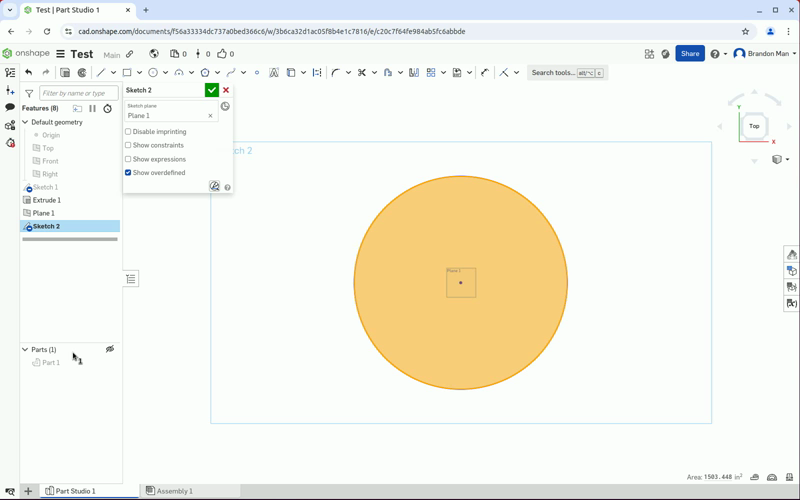
key(shift+y)
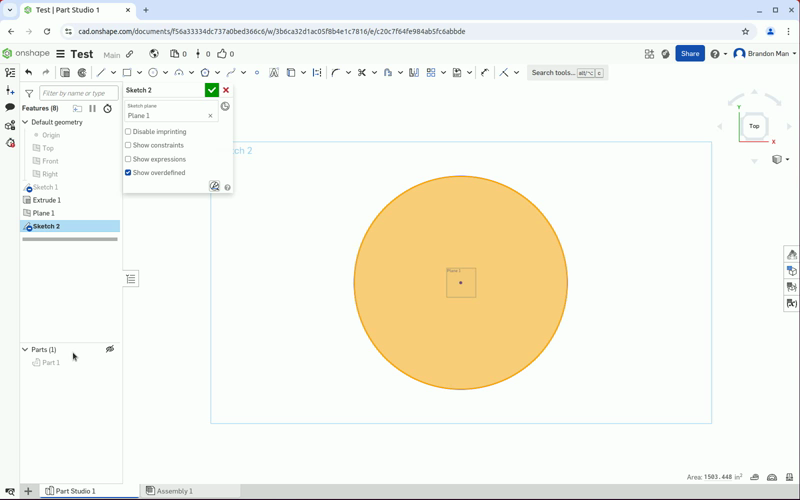
key(shift+e)
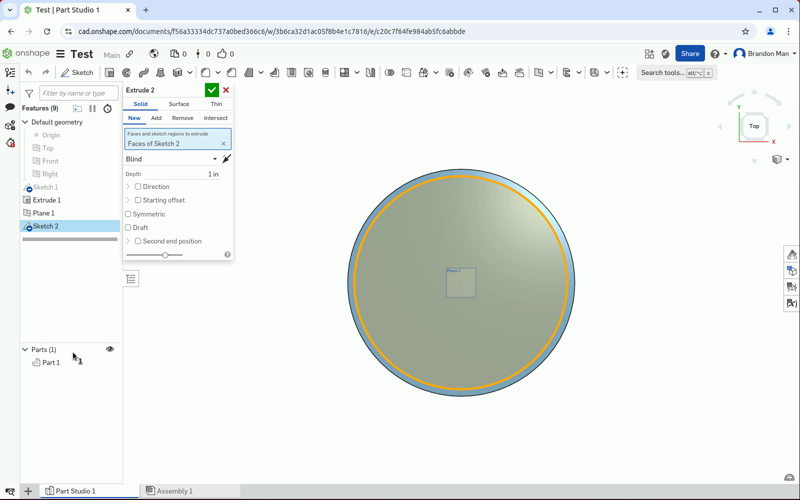
mouse_move(143, 106)
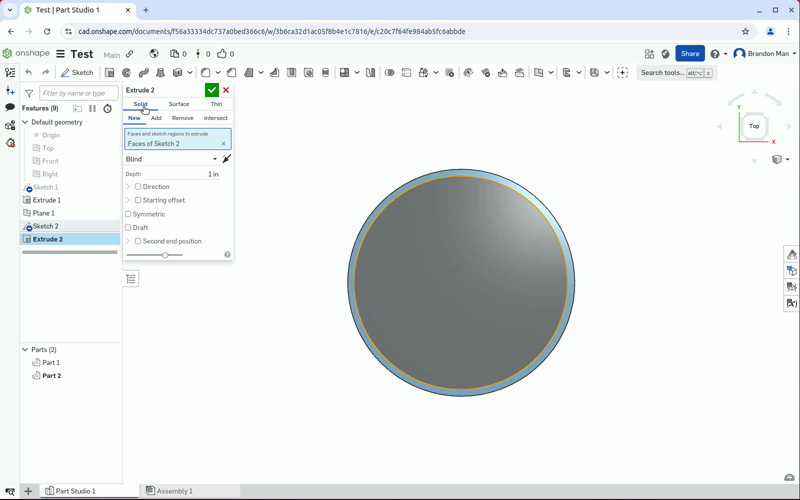
click(143, 106)
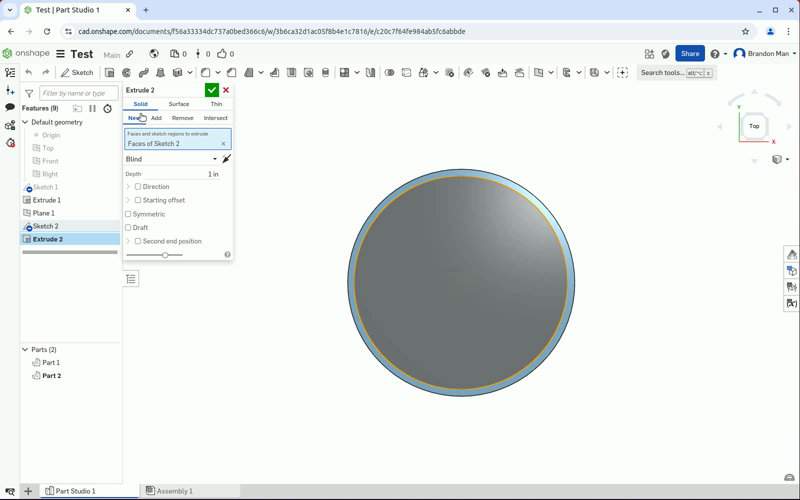
mouse_move(137, 120)
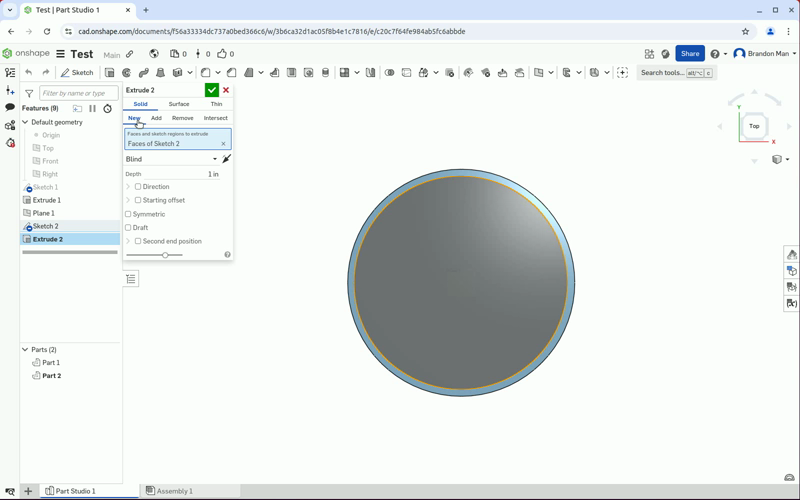
click(137, 120)
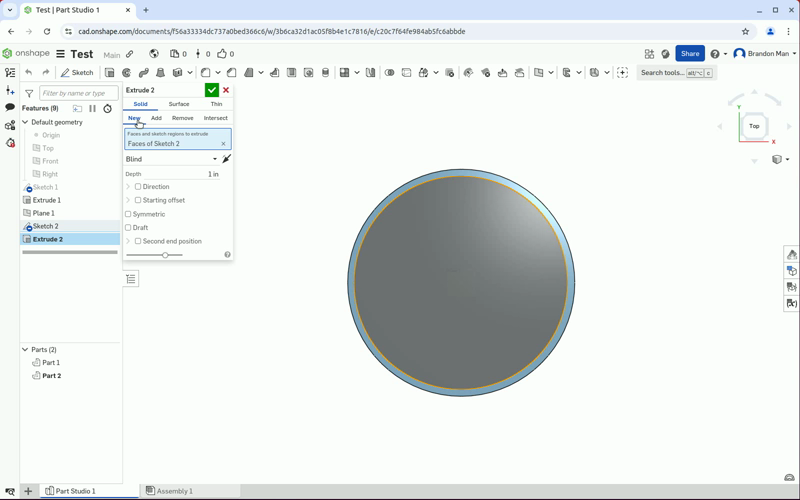
key(tab, 4)
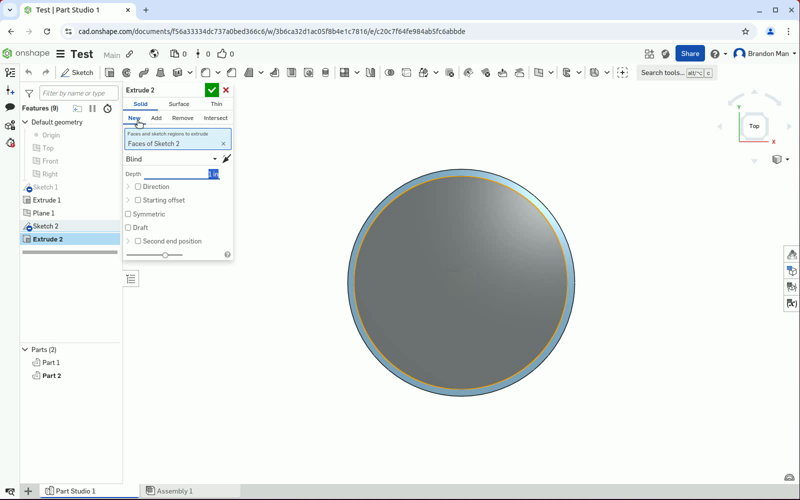
text(-7.703)
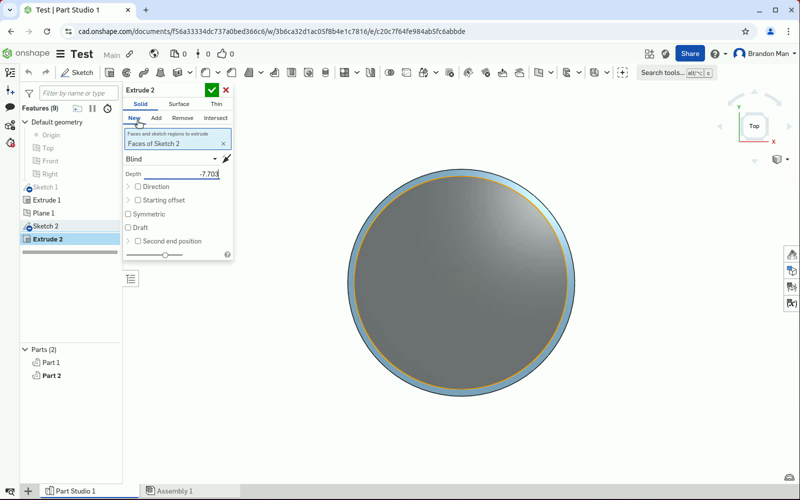
key(enter)
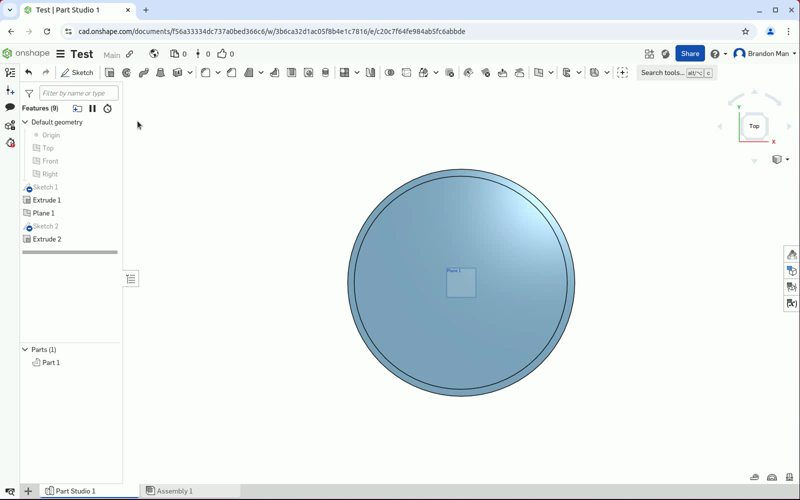
key(shift+h)
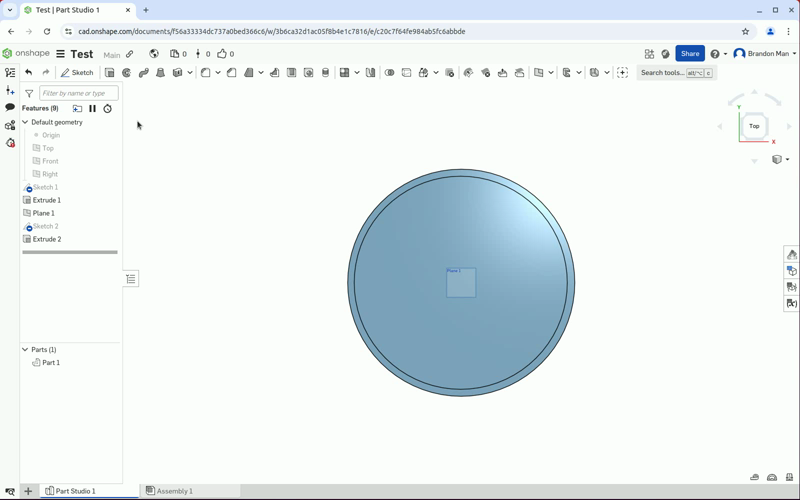
key(shift+h)
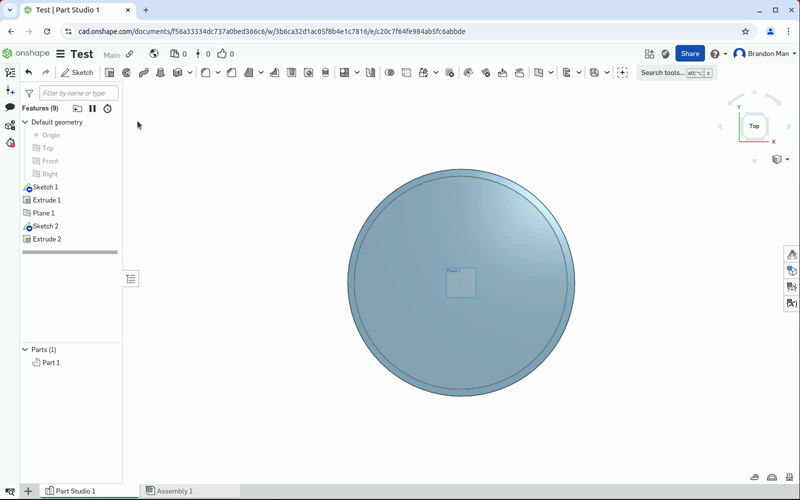
key(shift+7)
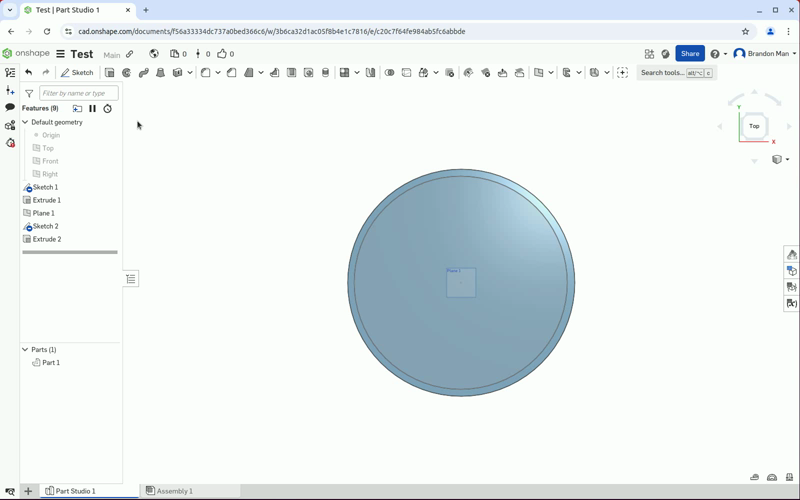
key(up, 3)
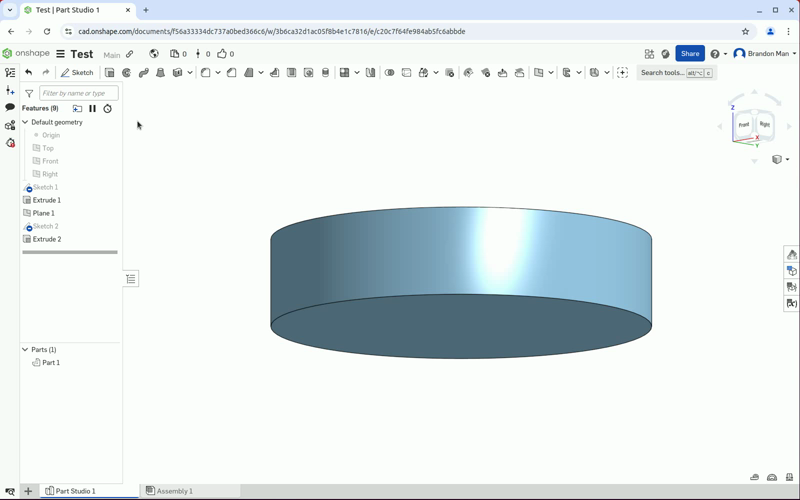
key(left, 3)
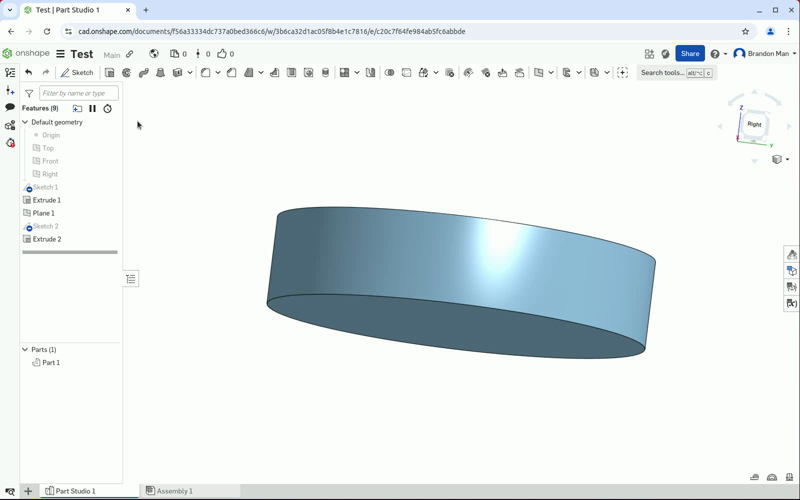
key(right, 3)
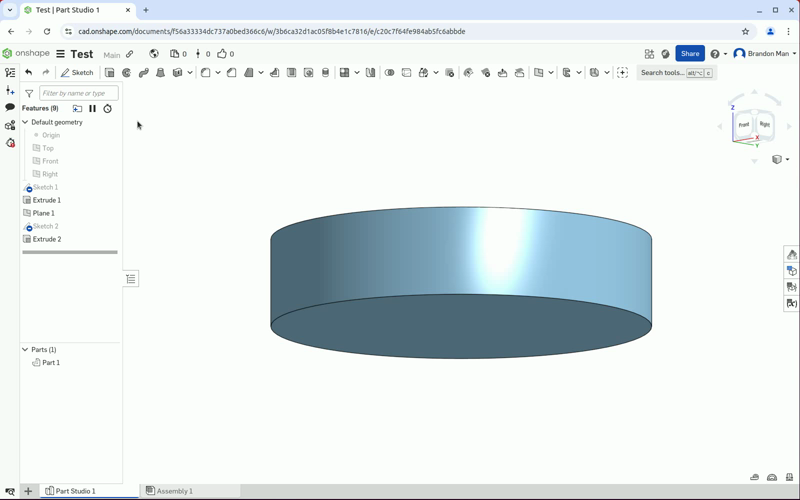
key(down, 3)
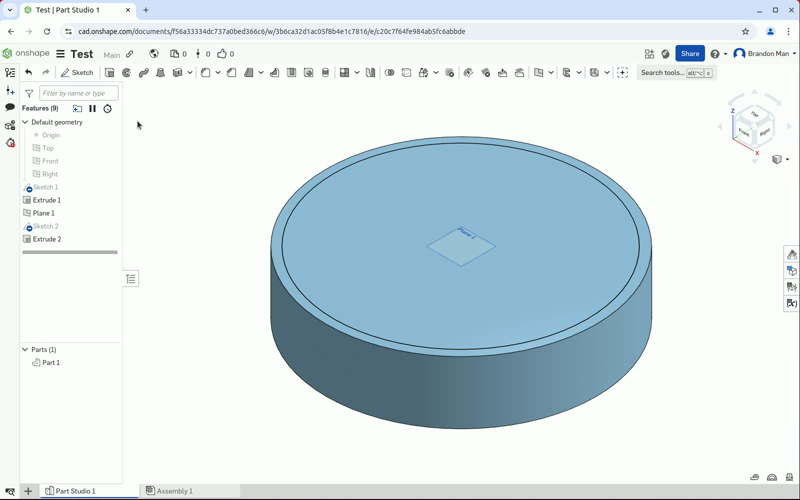
mouse_move(73, 189)
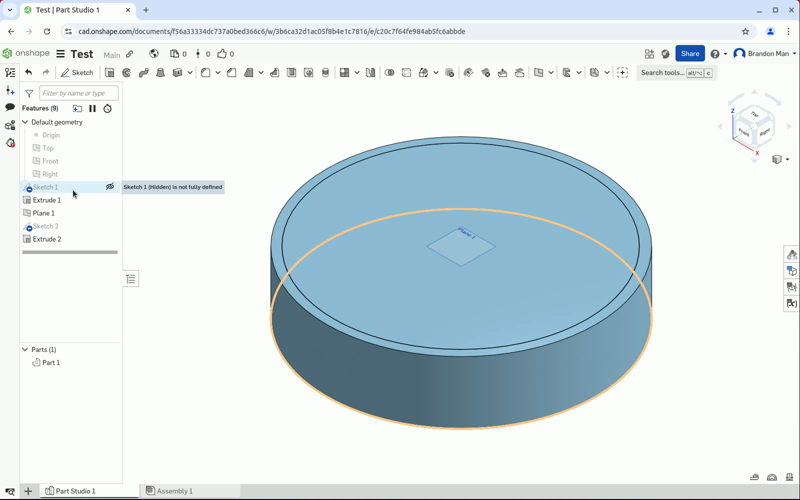
click(73, 189)